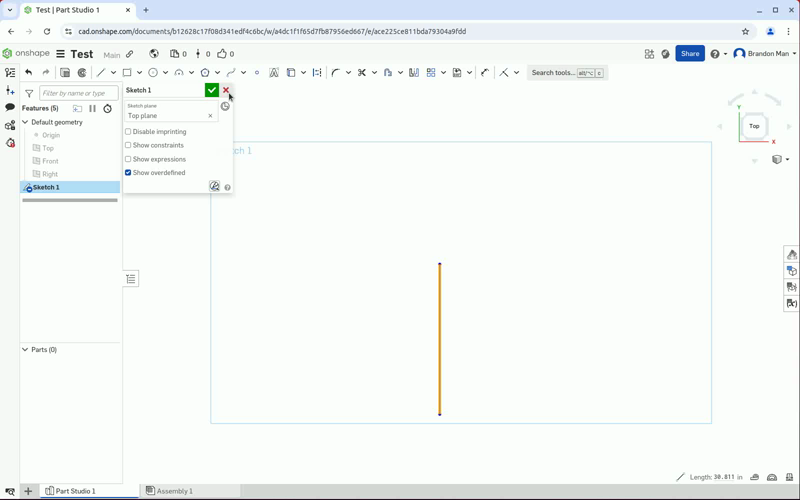
key(shift+h)
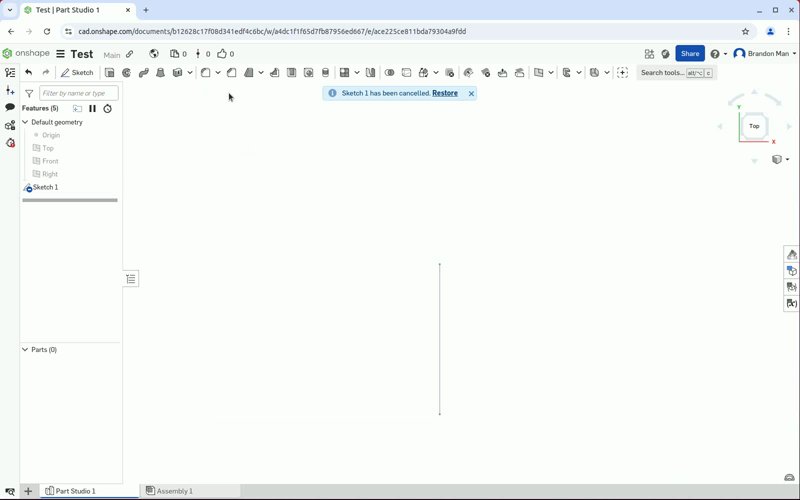
key(shift+s)
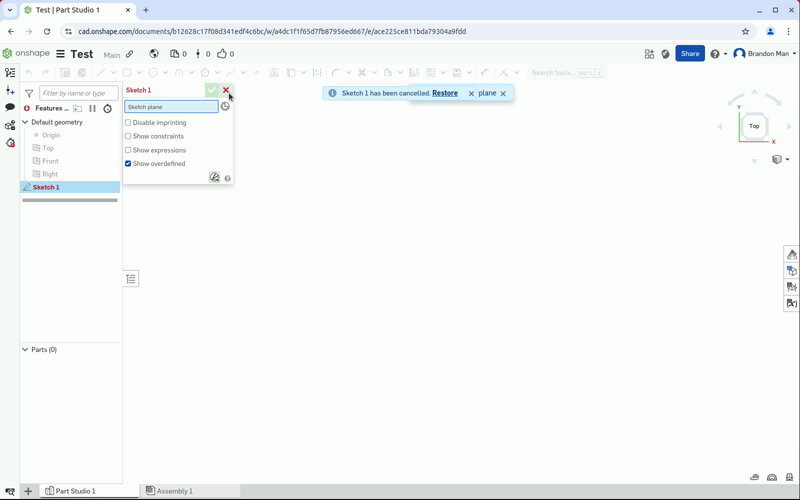
mouse_move(73, 150)
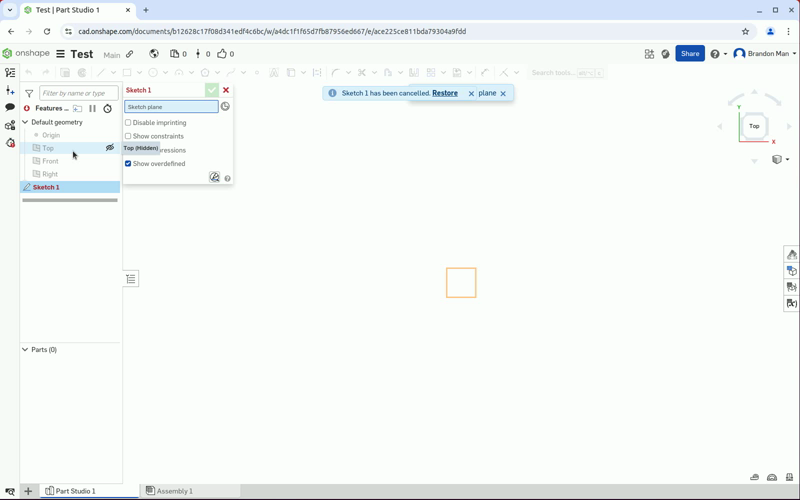
click(73, 150)
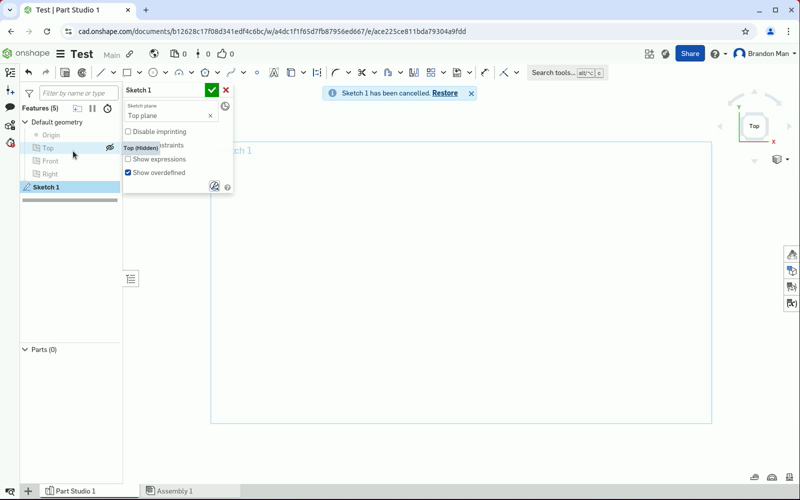
mouse_move(73, 352)
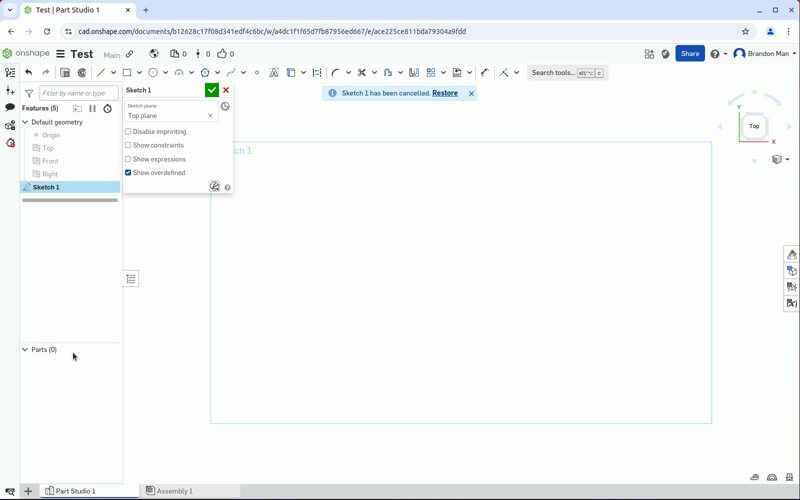
key(y)
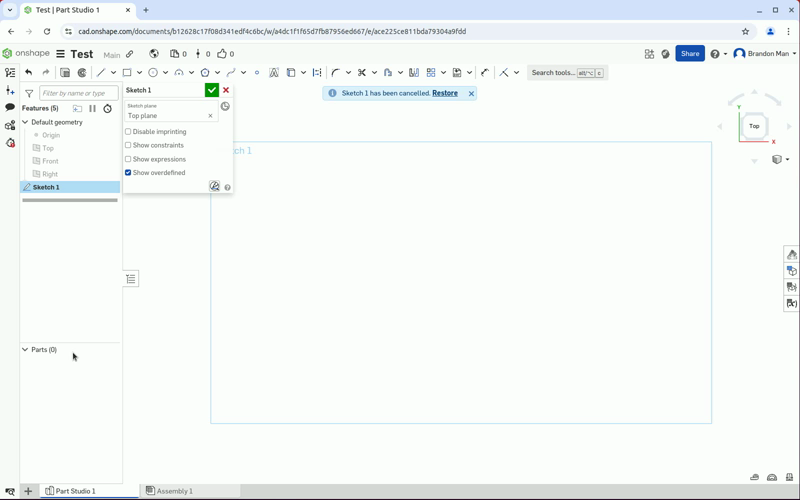
key(l)
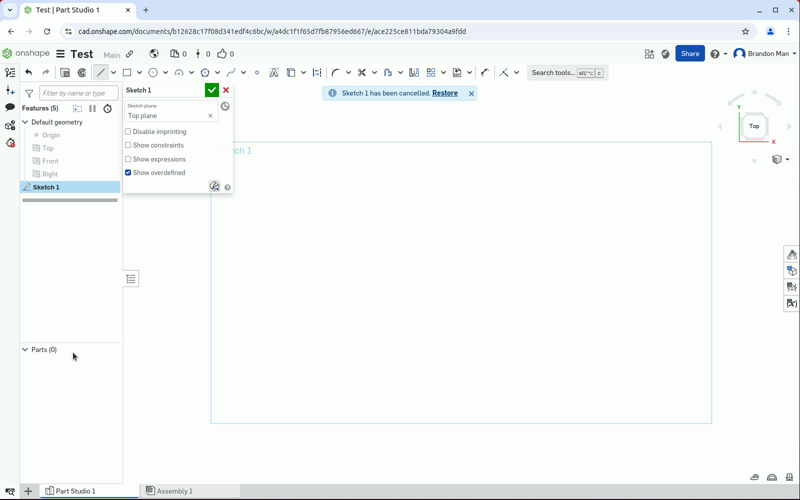
key_down(shift)
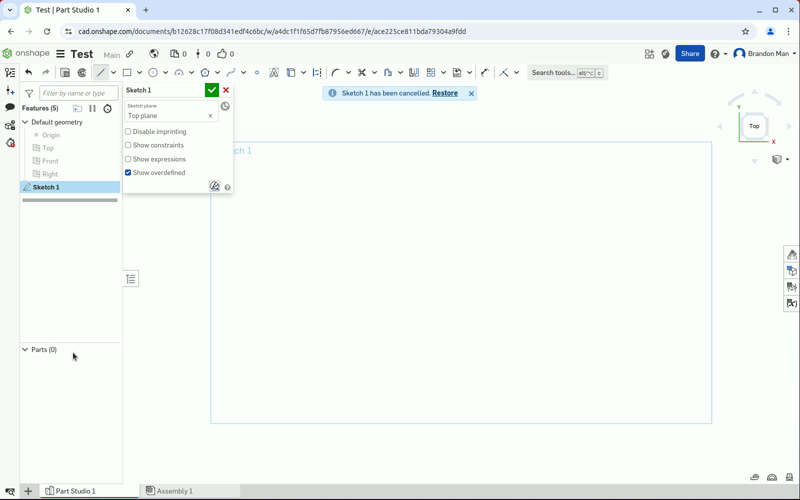
mouse_move(378, 395)
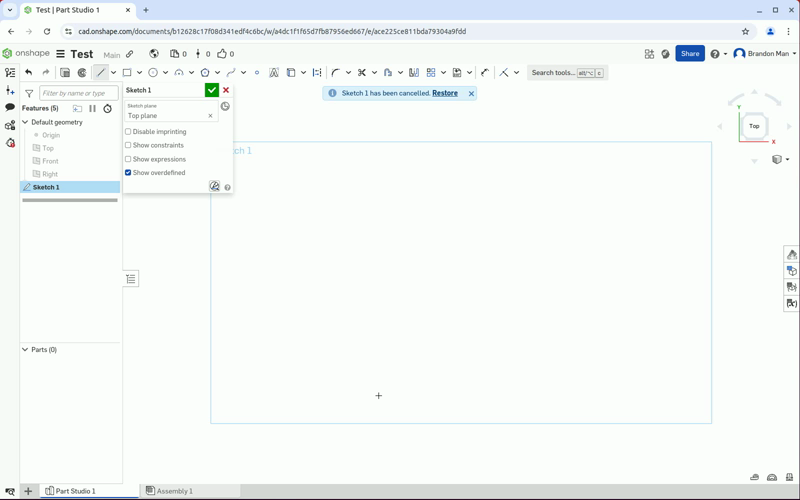
click(378, 395)
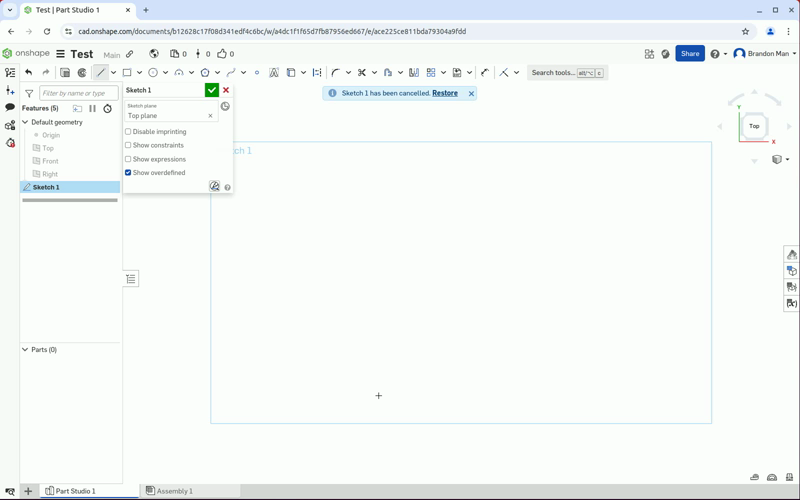
key_up(shift)
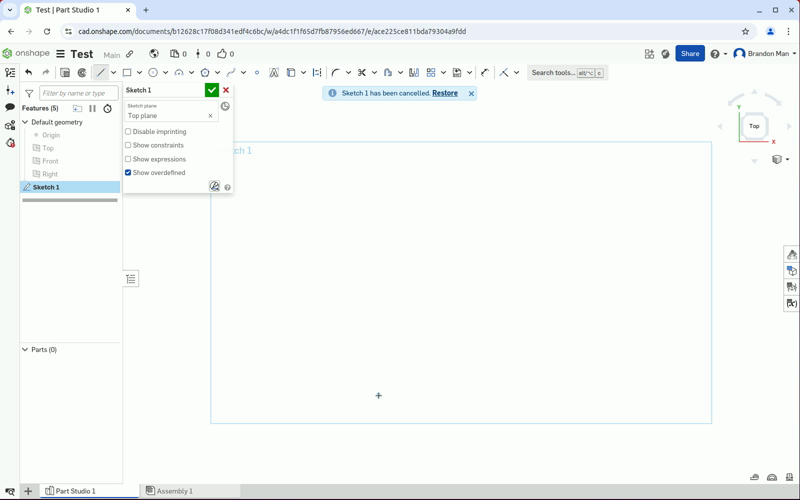
key_down(shift)
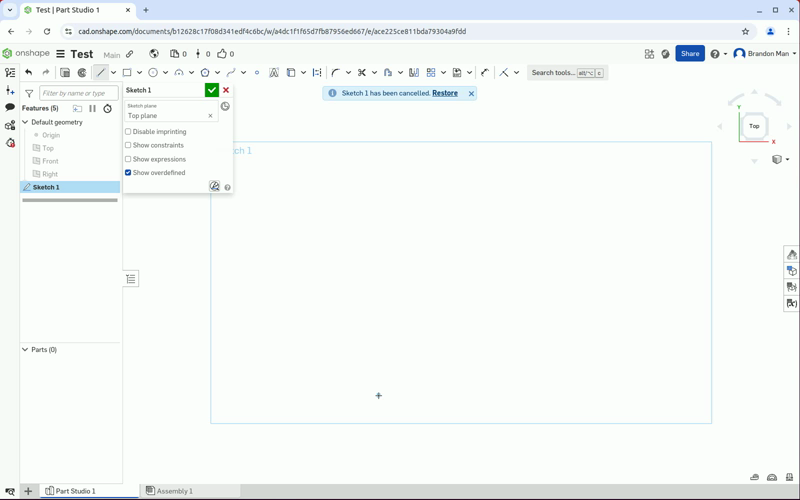
mouse_move(541, 395)
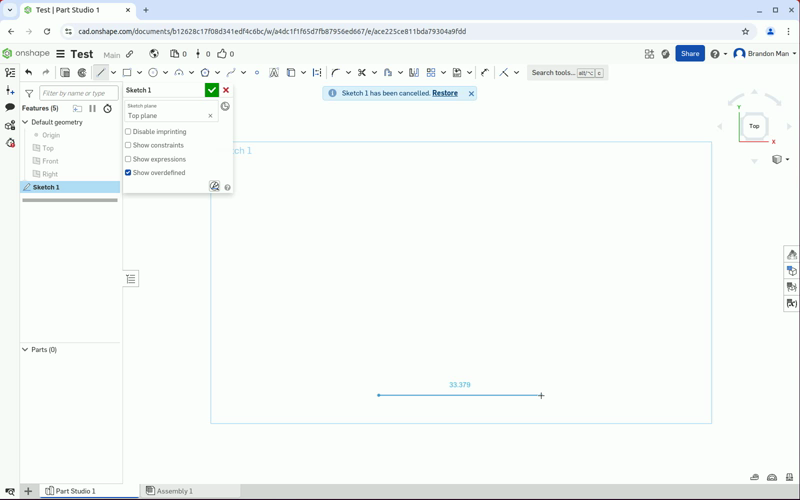
click(541, 395)
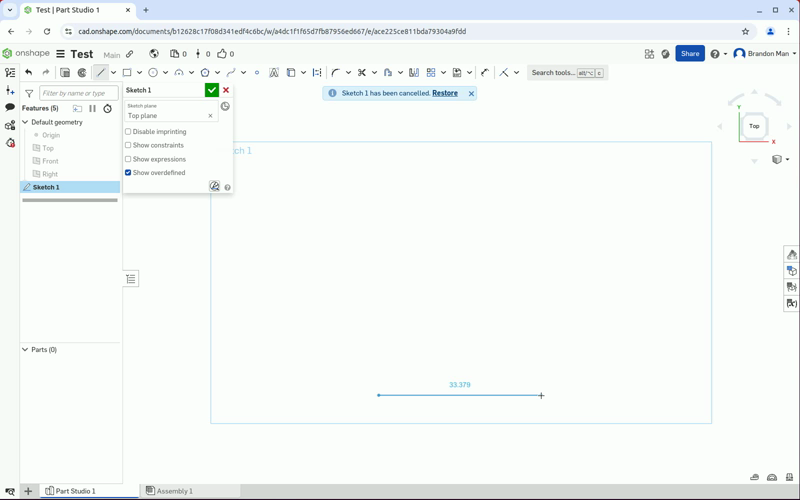
key_up(shift)
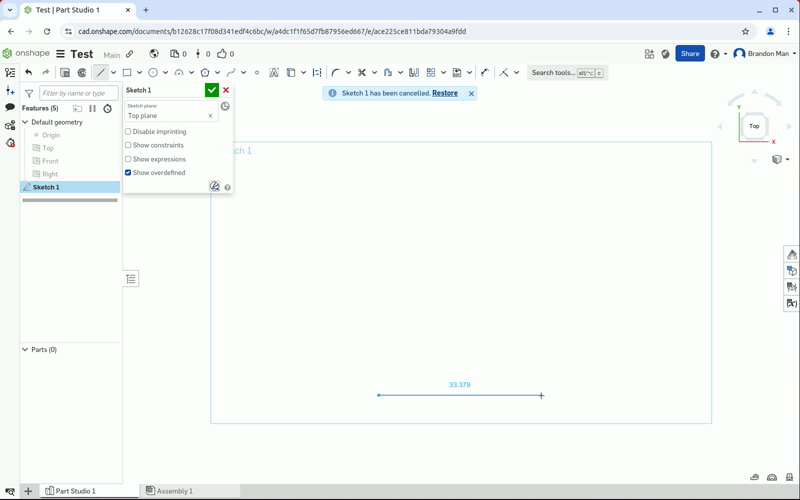
key_down(shift)
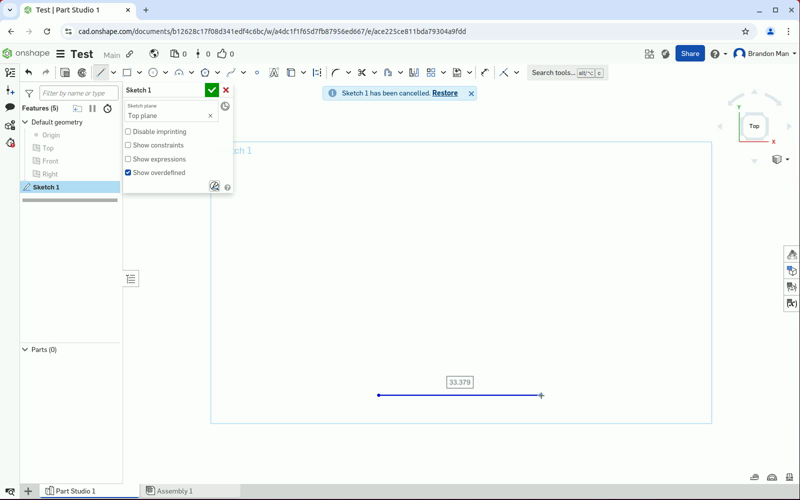
mouse_move(541, 171)
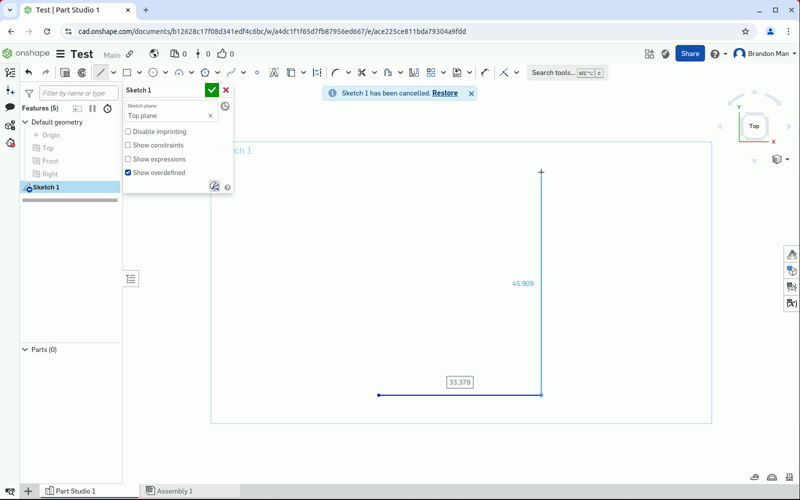
click(541, 171)
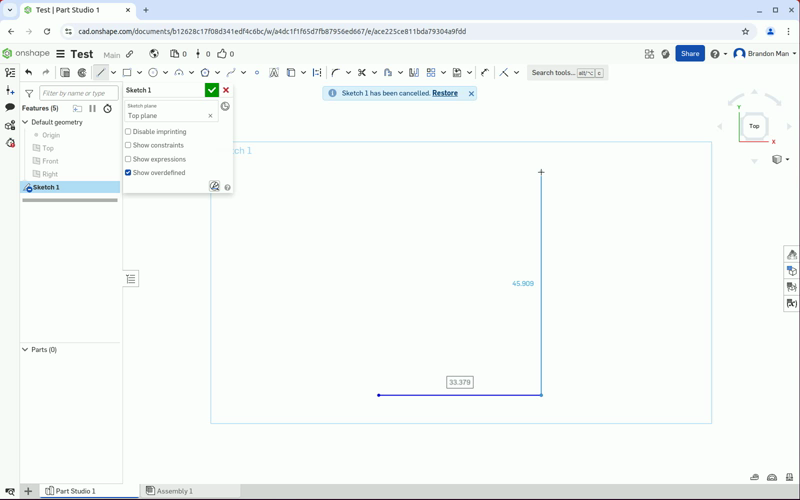
key_up(shift)
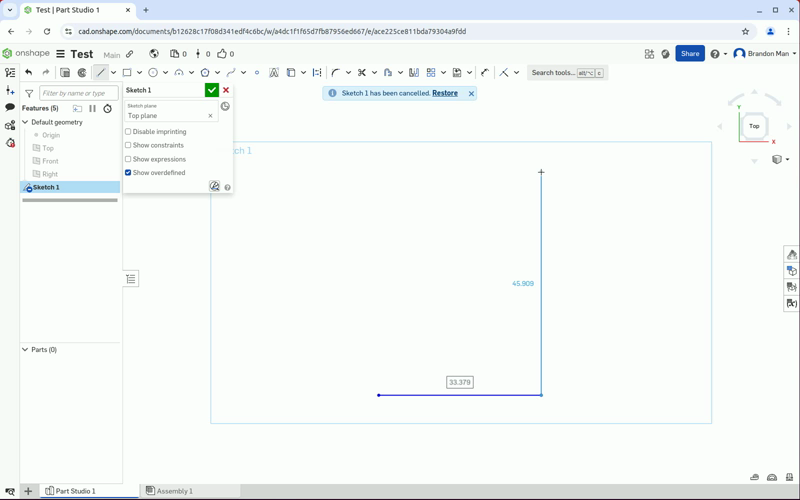
key_down(shift)
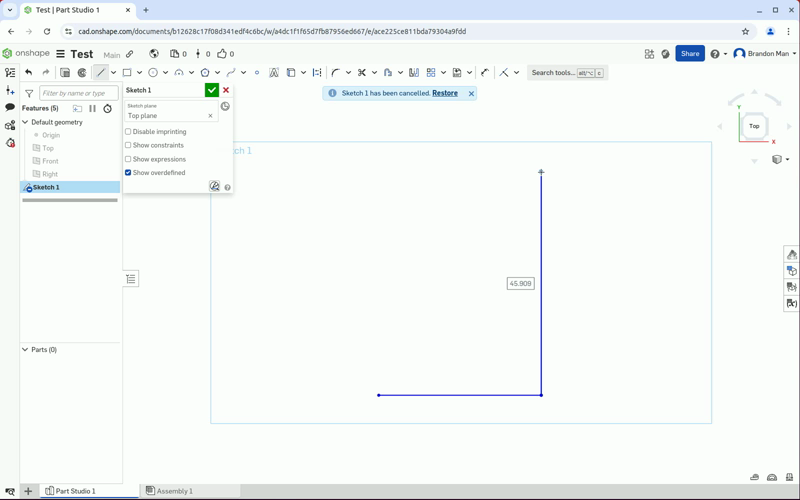
mouse_move(378, 171)
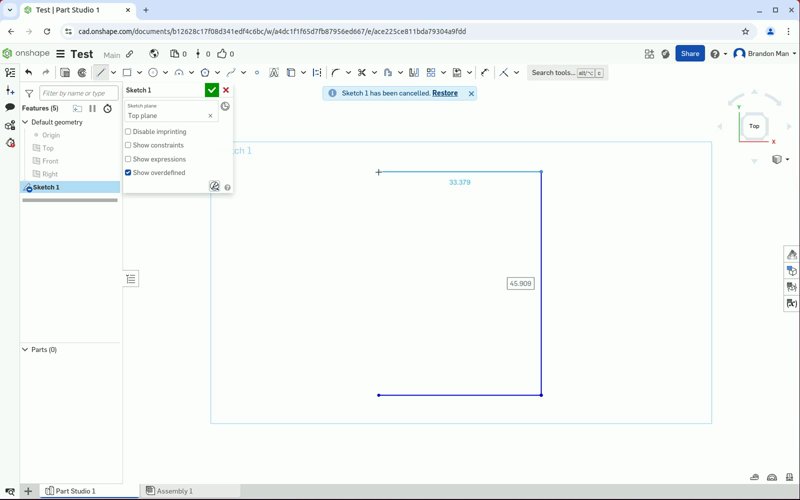
click(378, 171)
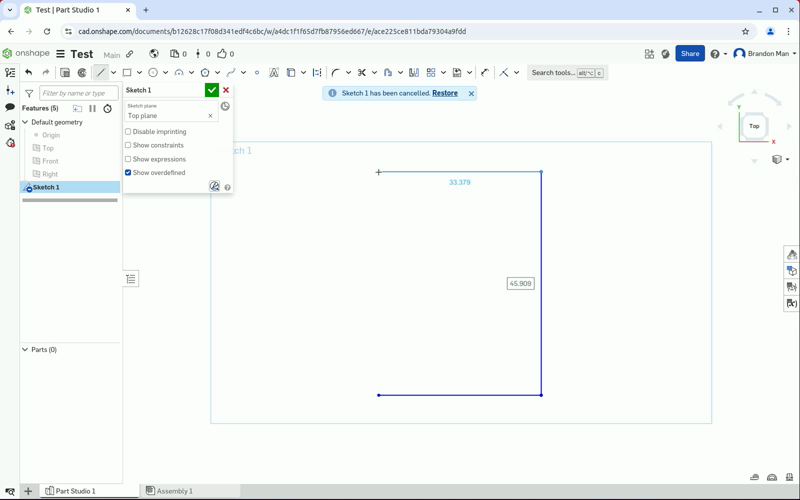
key_up(shift)
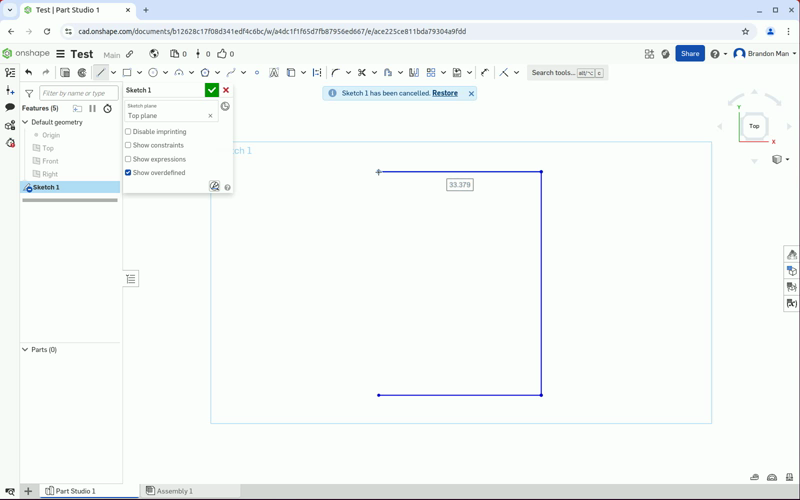
key_down(shift)
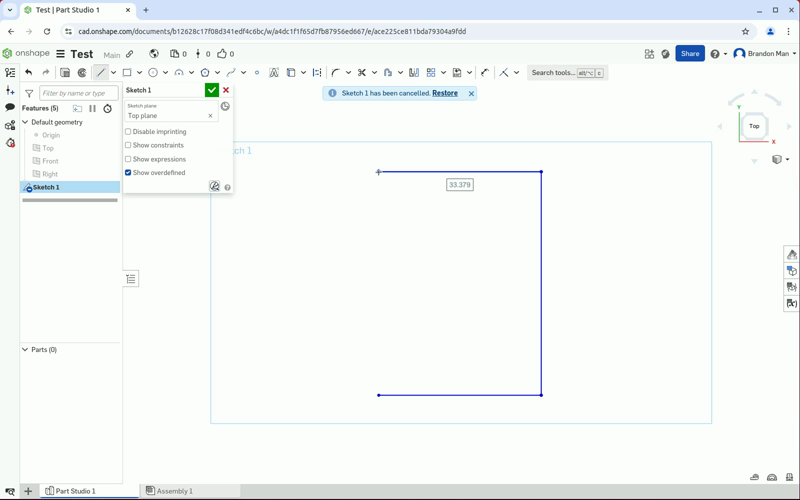
mouse_move(378, 395)
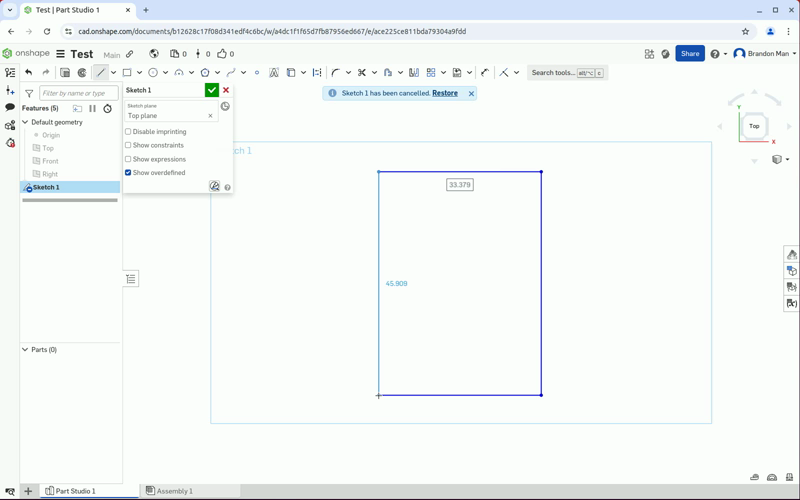
key_up(shift)
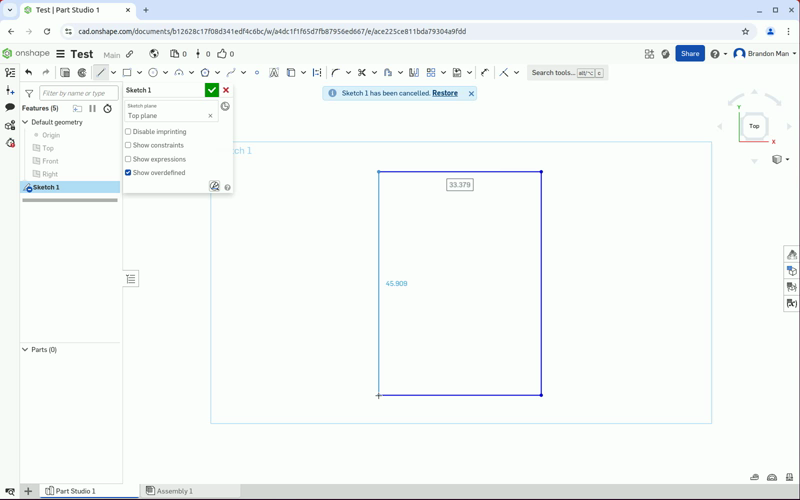
click(378, 395)
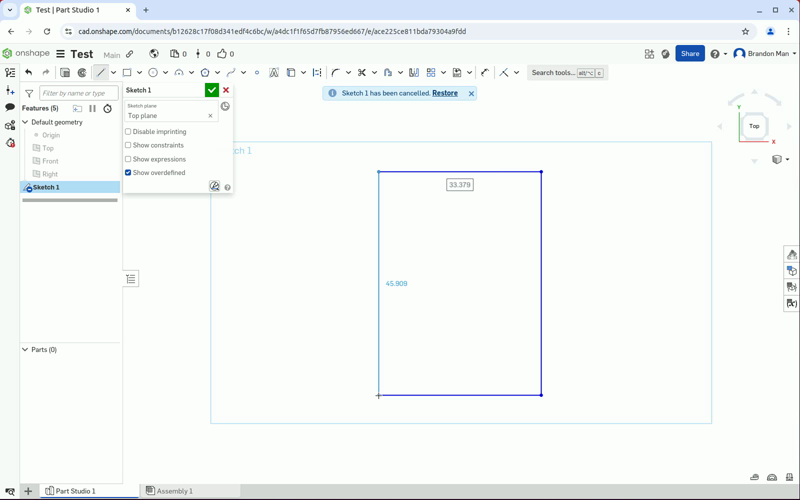
key(esc)
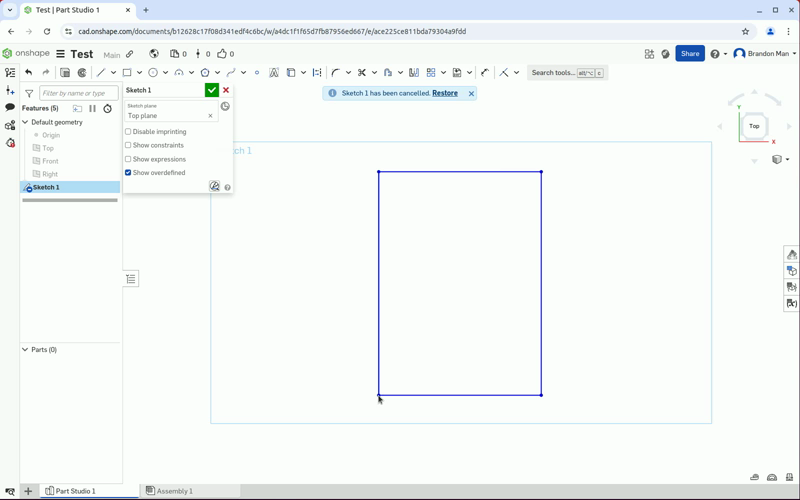
mouse_move(440, 330)
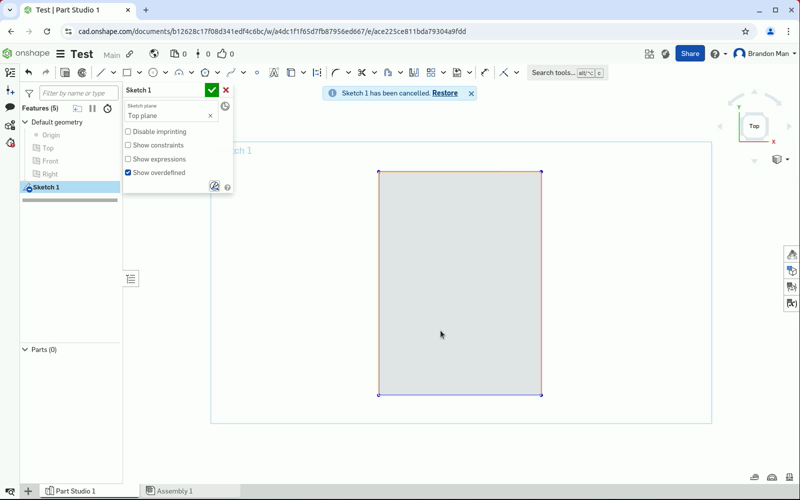
click(440, 330)
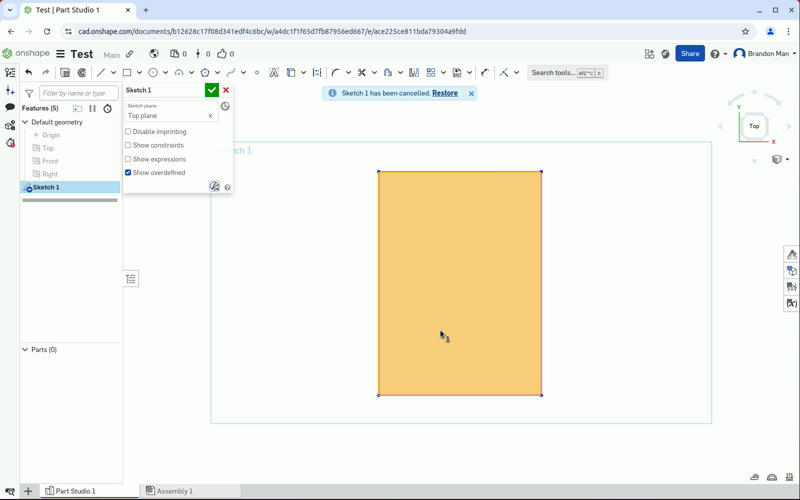
mouse_move(73, 352)
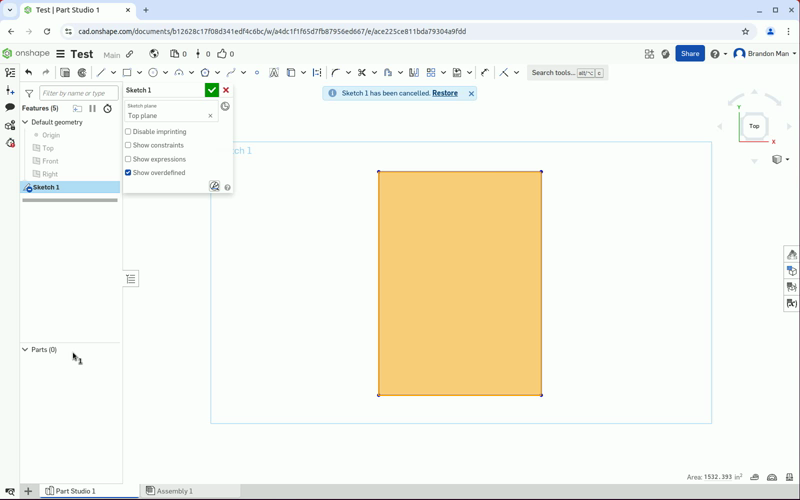
key(shift+y)
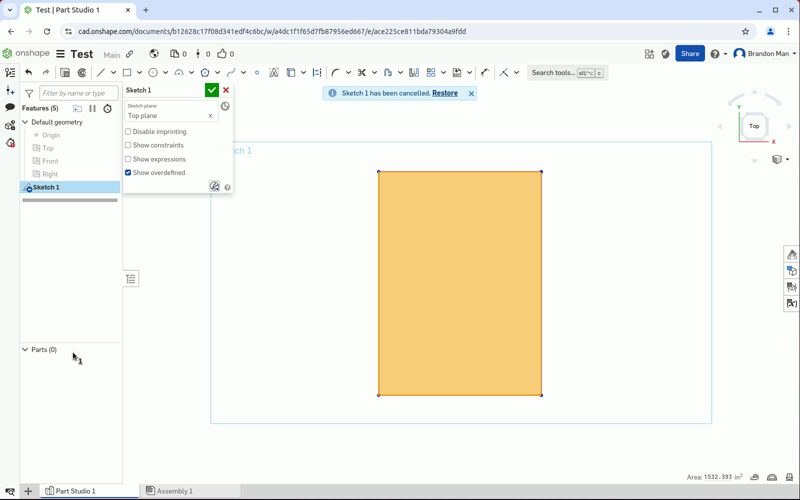
key(shift+e)
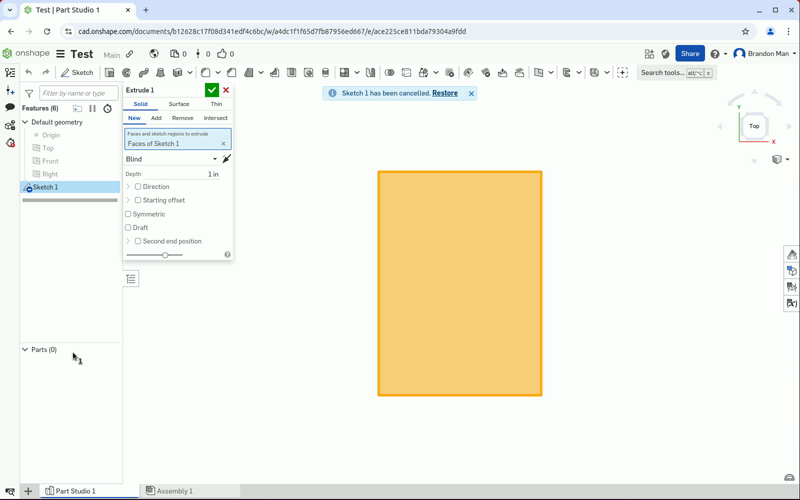
mouse_move(143, 106)
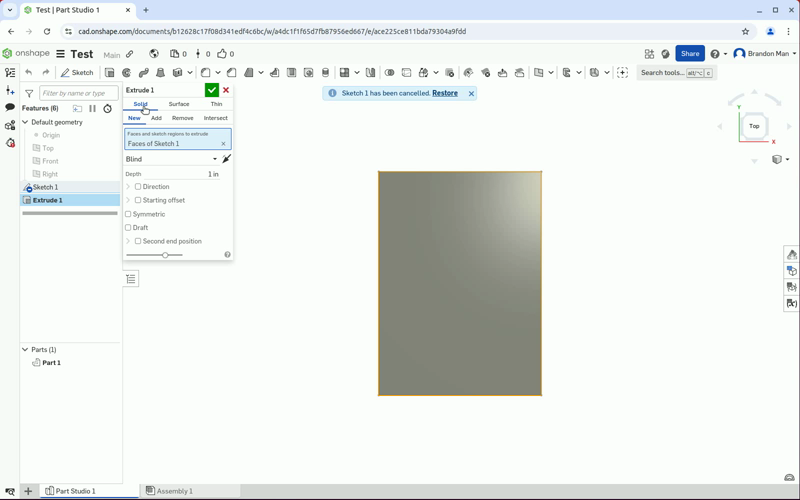
click(143, 106)
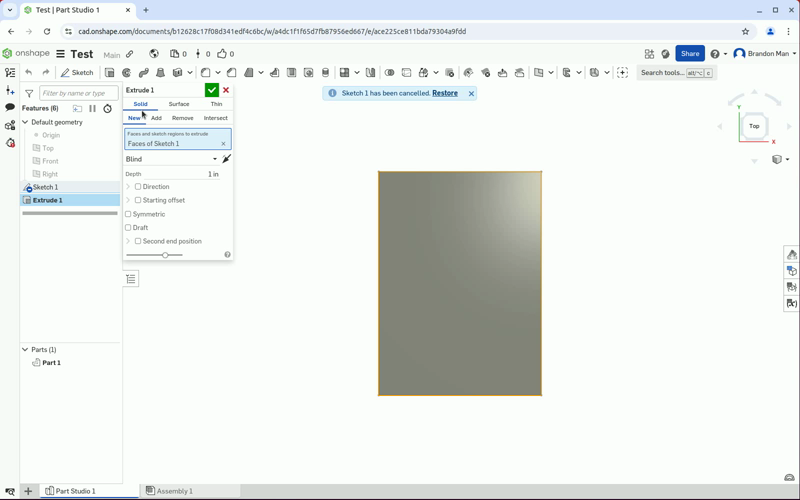
mouse_move(137, 120)
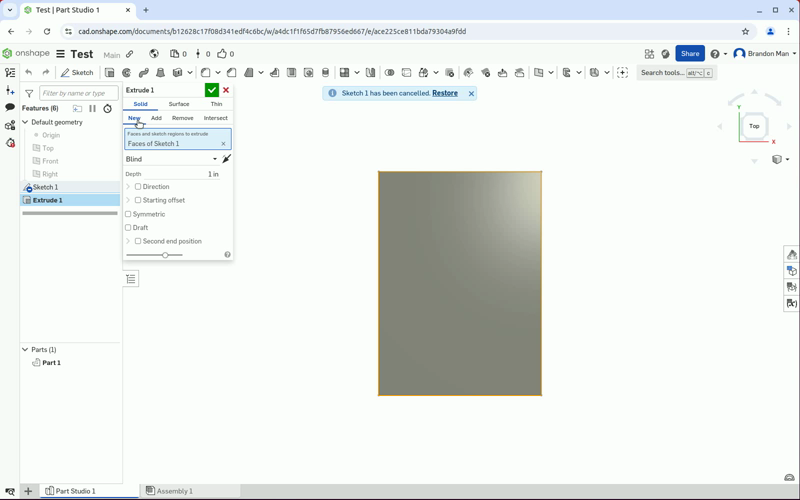
click(137, 120)
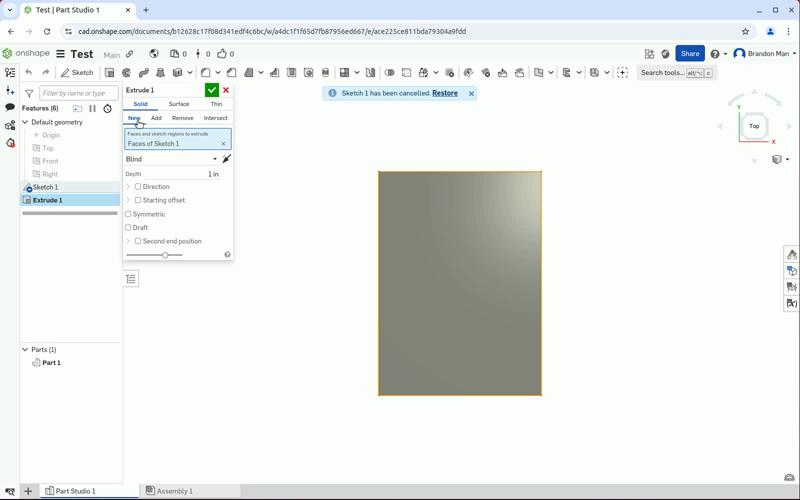
key(tab, 4)
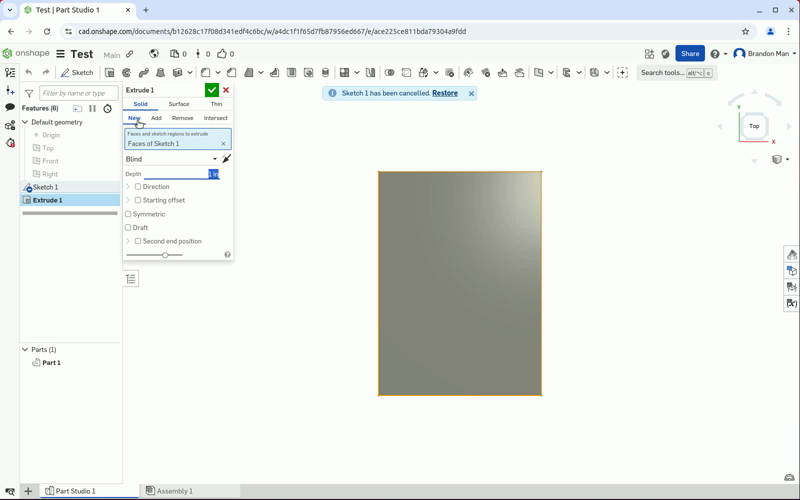
text(11.073)
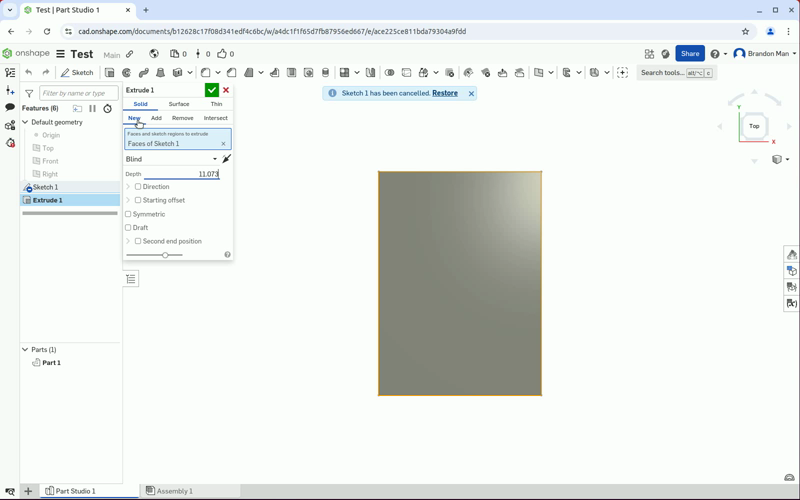
key(enter)
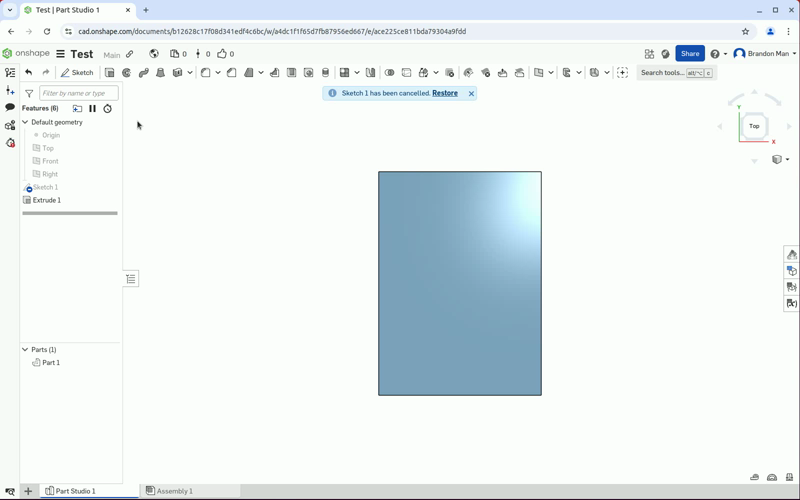
key(shift+h)
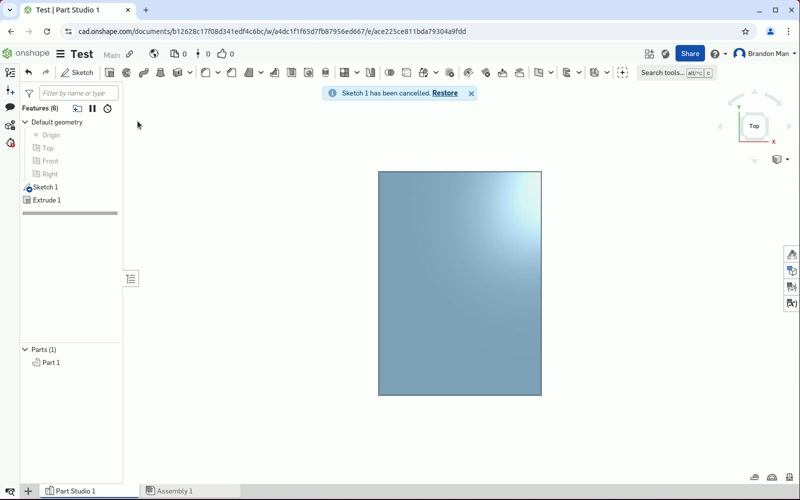
key(shift+h)
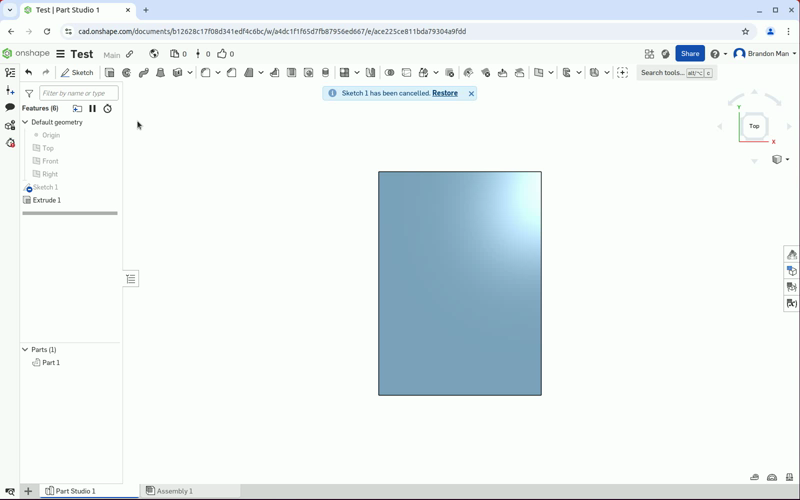
mouse_move(73, 189)
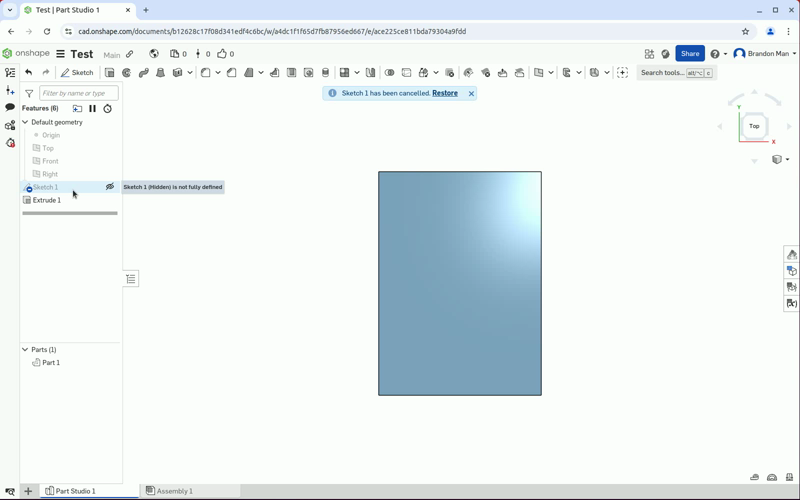
click(73, 189)
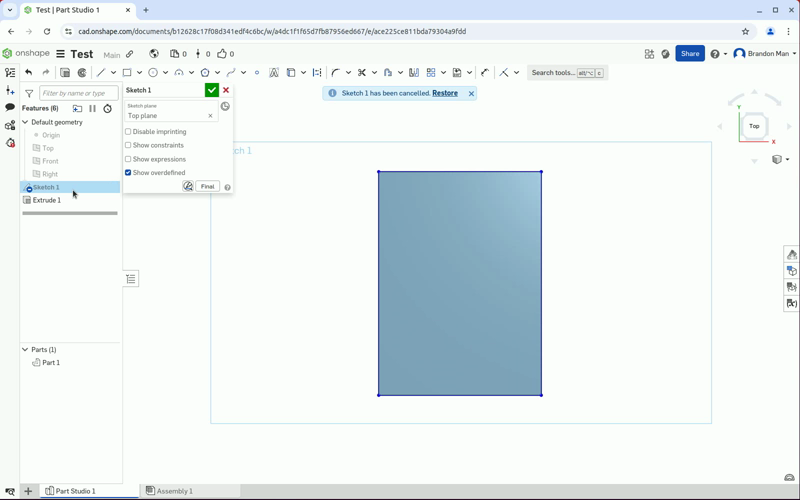
mouse_move(229, 92)
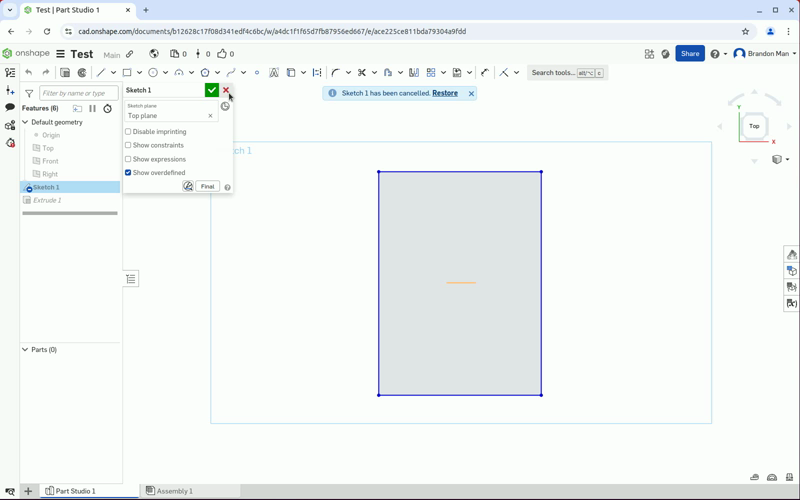
click(229, 92)
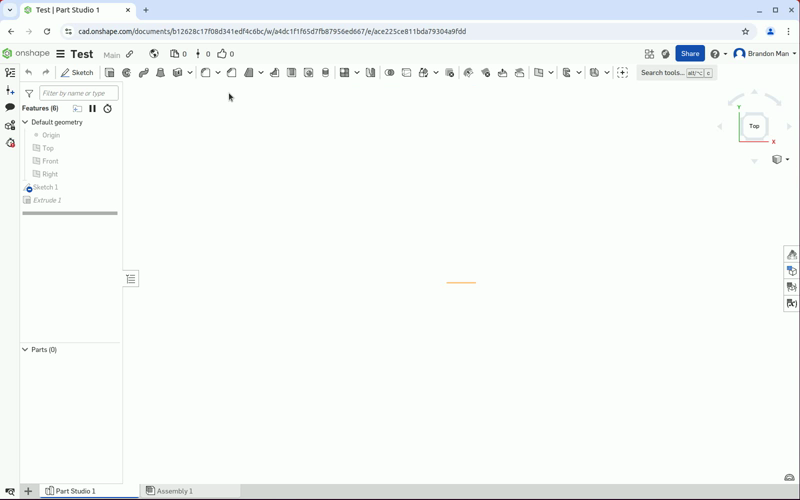
mouse_move(541, 75)
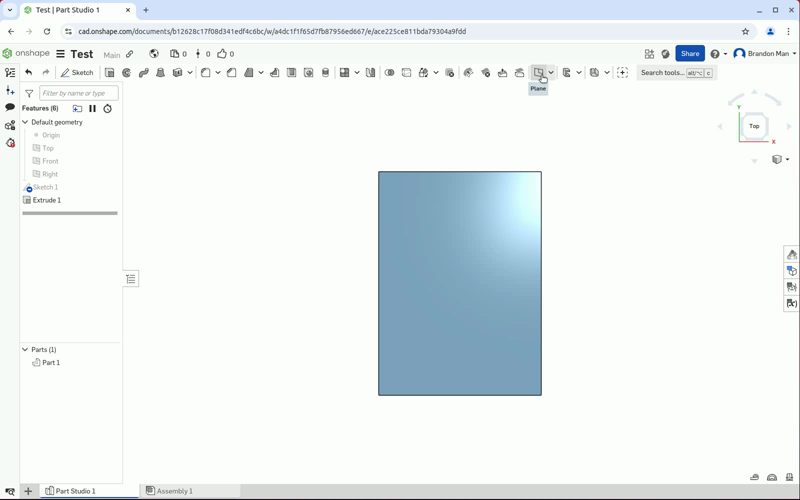
click(541, 75)
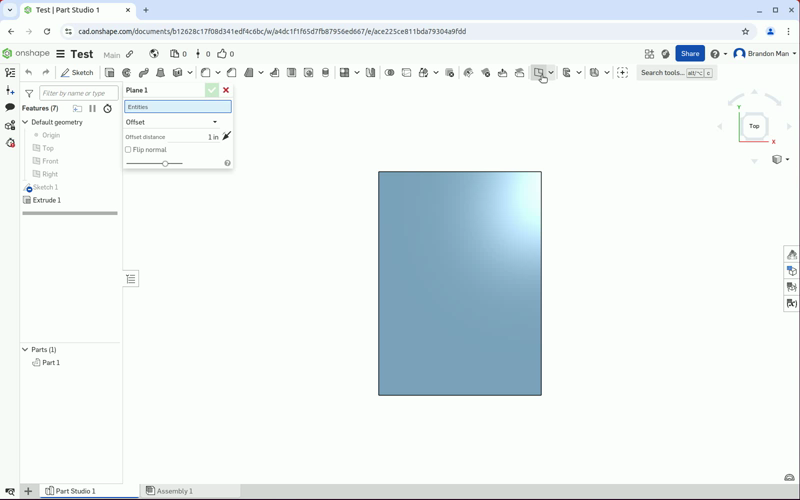
mouse_move(73, 150)
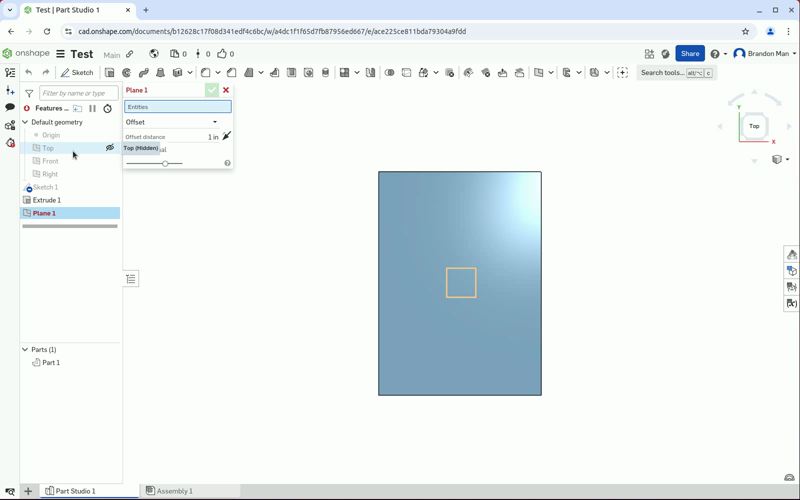
click(73, 150)
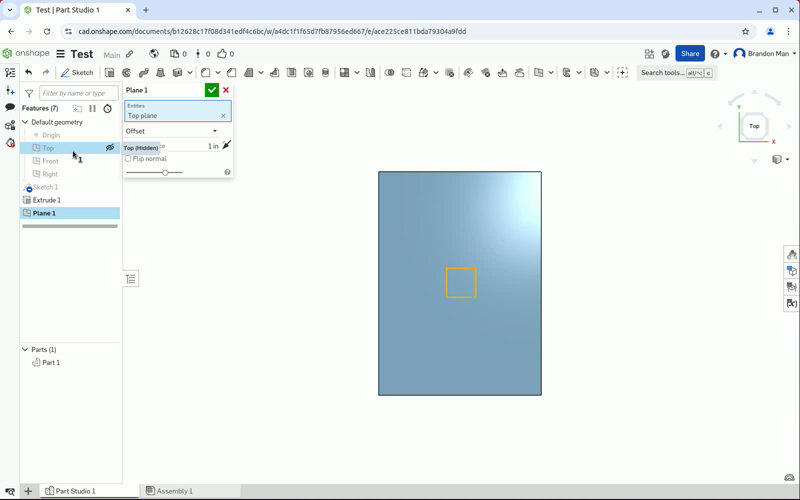
key(tab, 2)
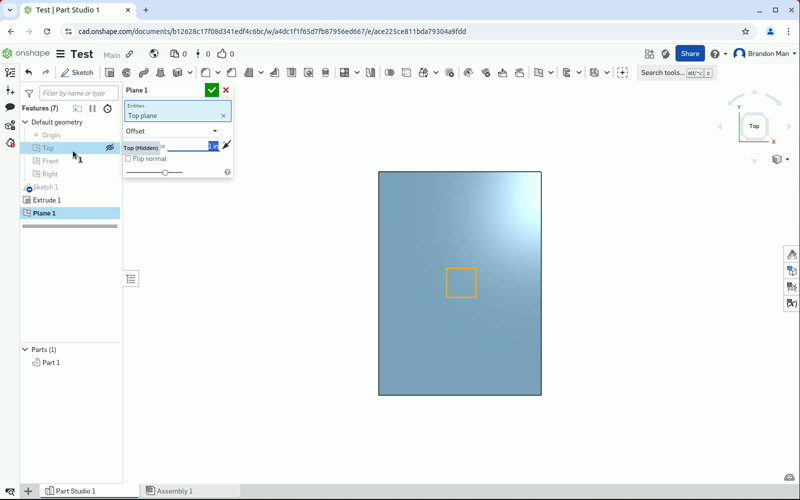
text(11.061)
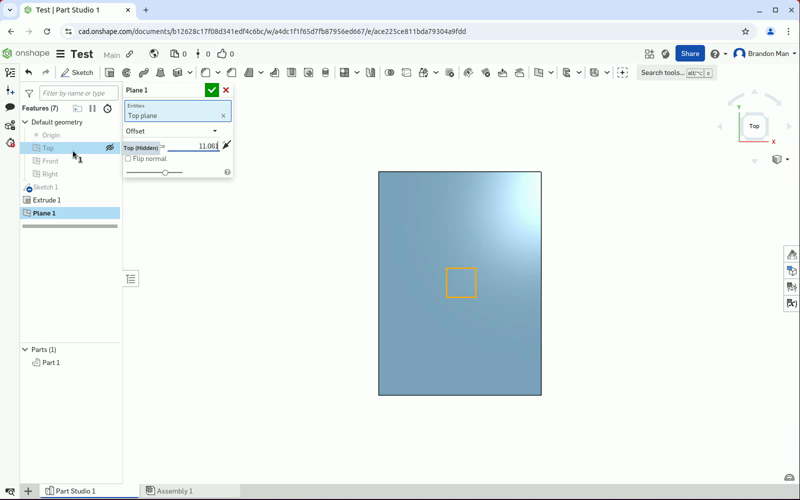
key(enter, 2)
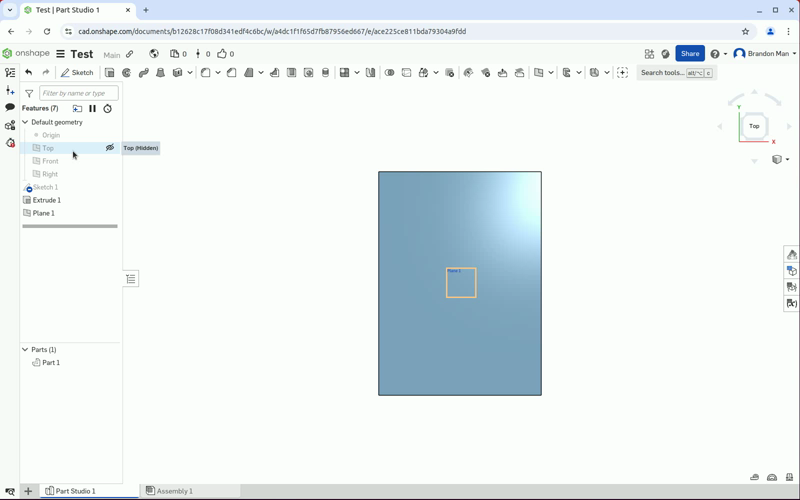
key(shift+s)
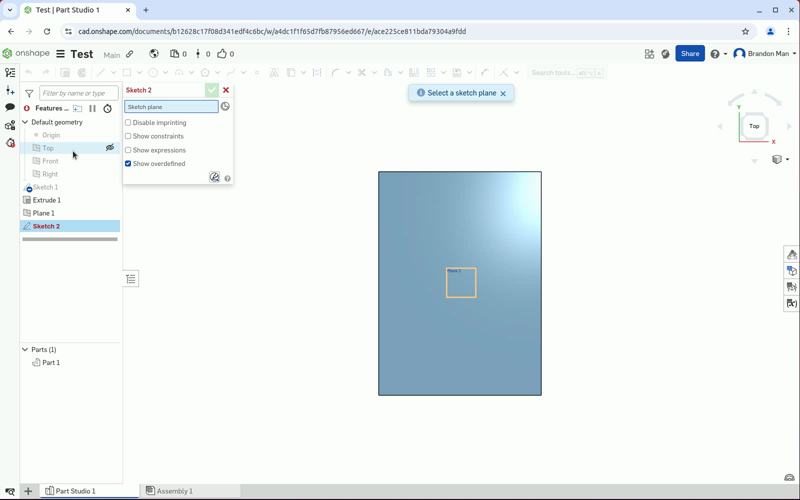
mouse_move(73, 215)
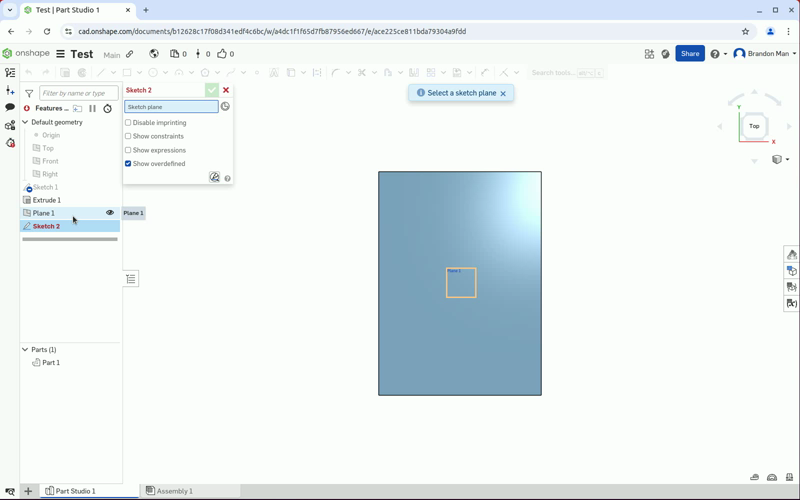
click(73, 215)
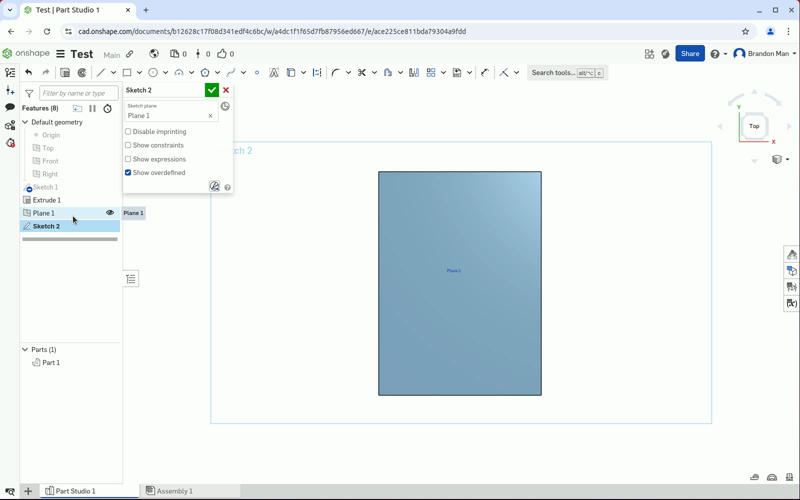
mouse_move(73, 352)
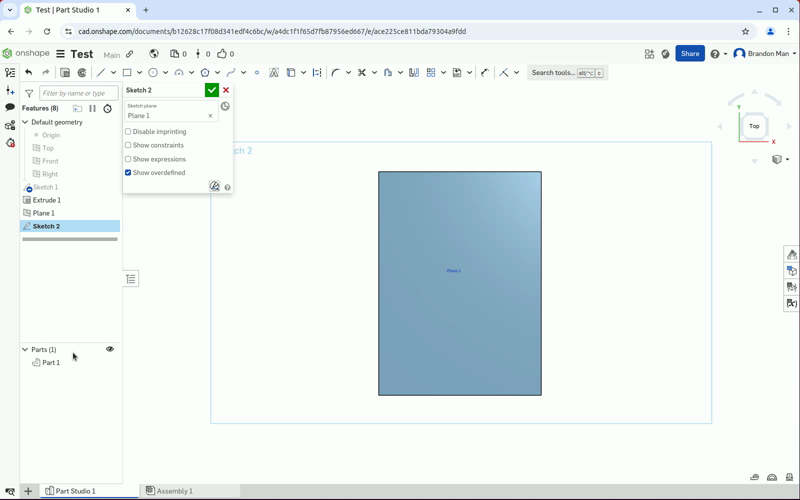
key(y)
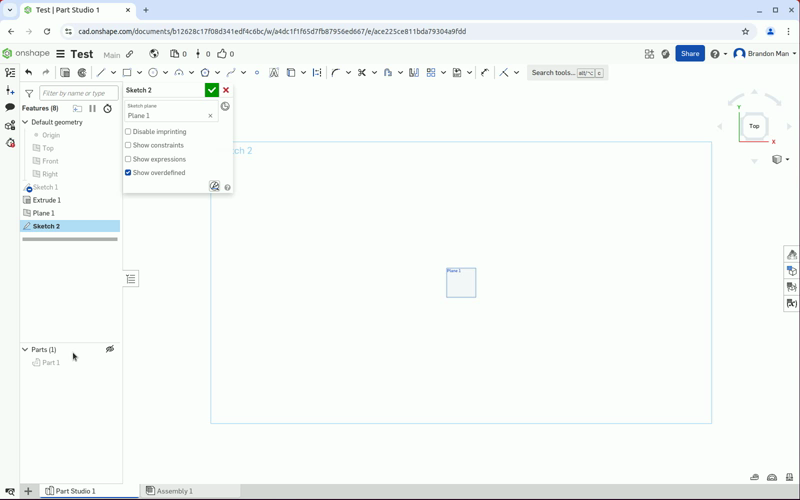
key(c)
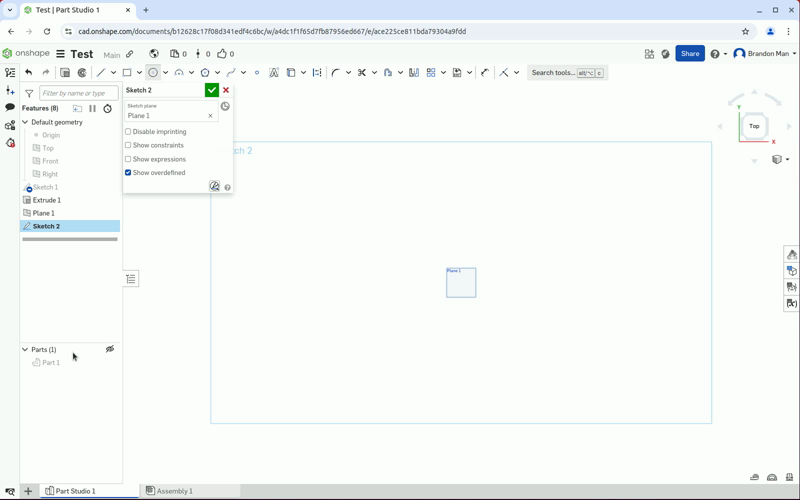
key_down(shift)
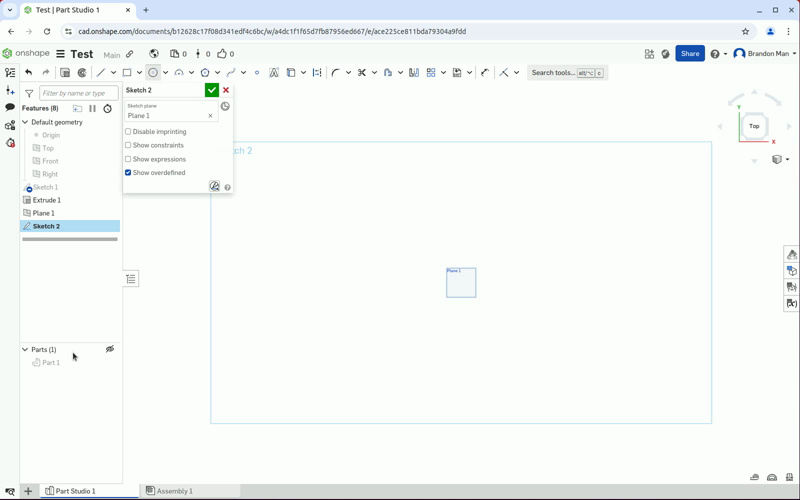
mouse_move(461, 282)
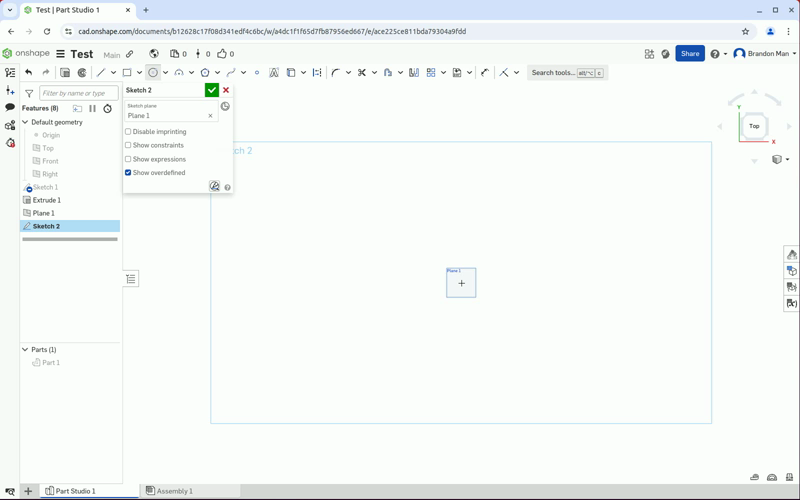
click(461, 282)
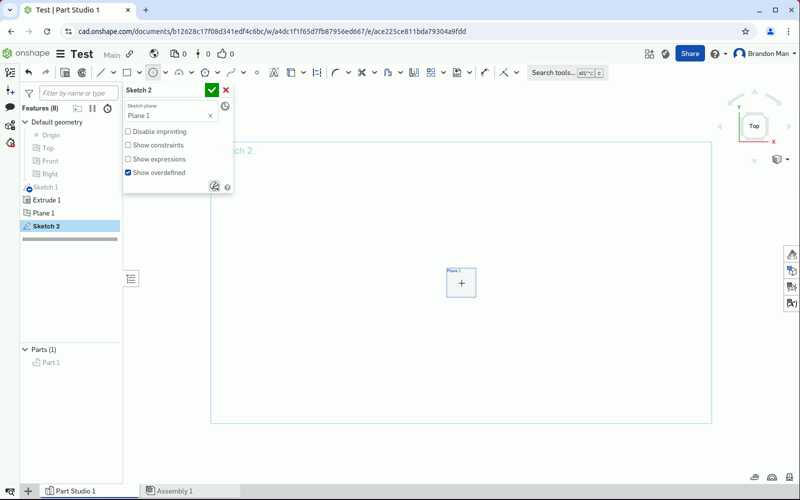
key_up(shift)
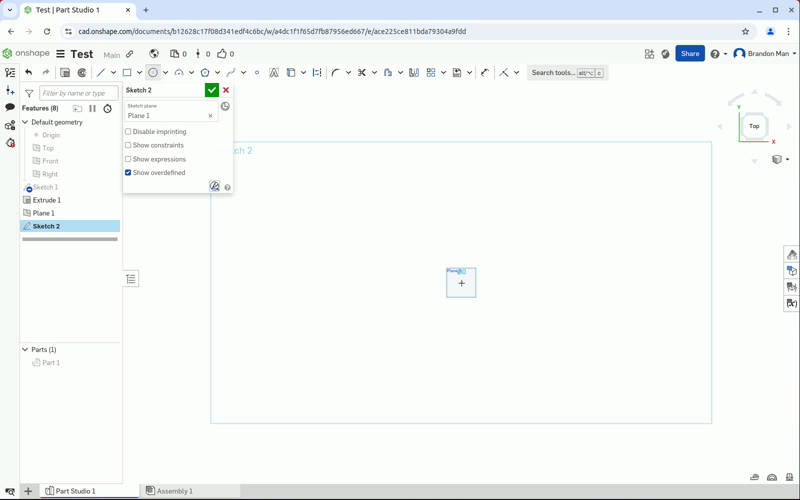
mouse_move(494, 282)
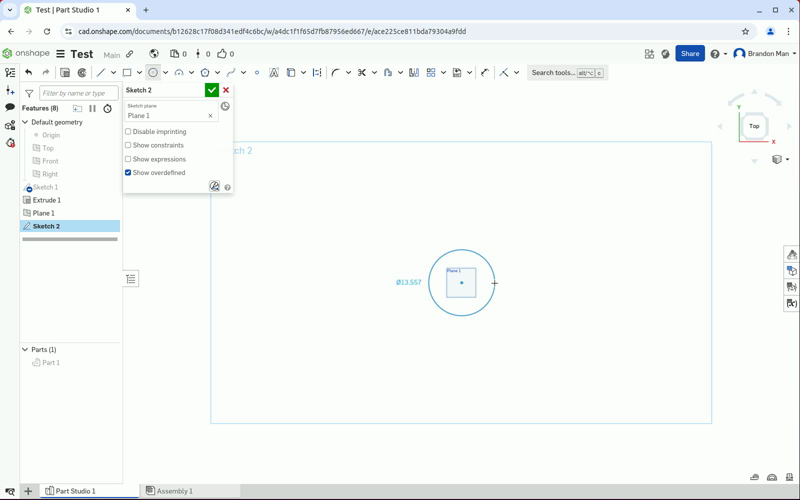
click(494, 282)
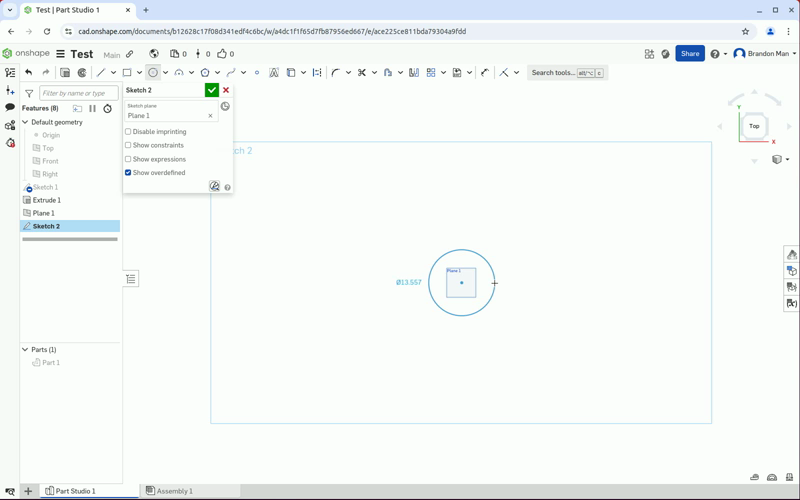
key(esc)
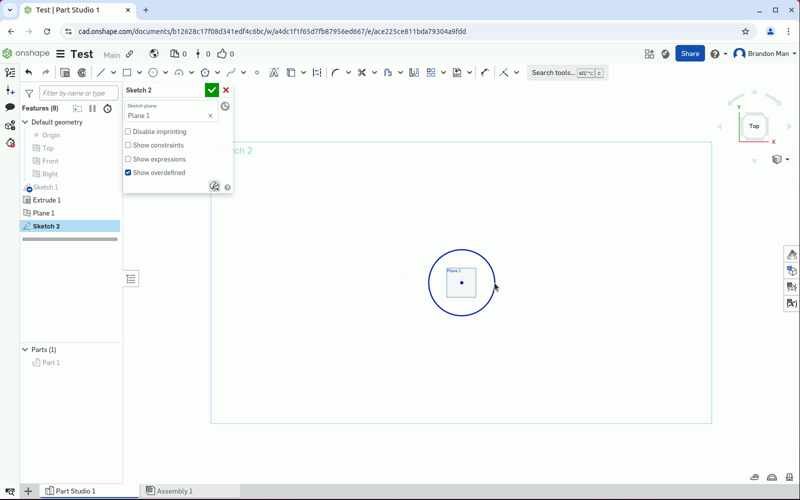
mouse_move(458, 305)
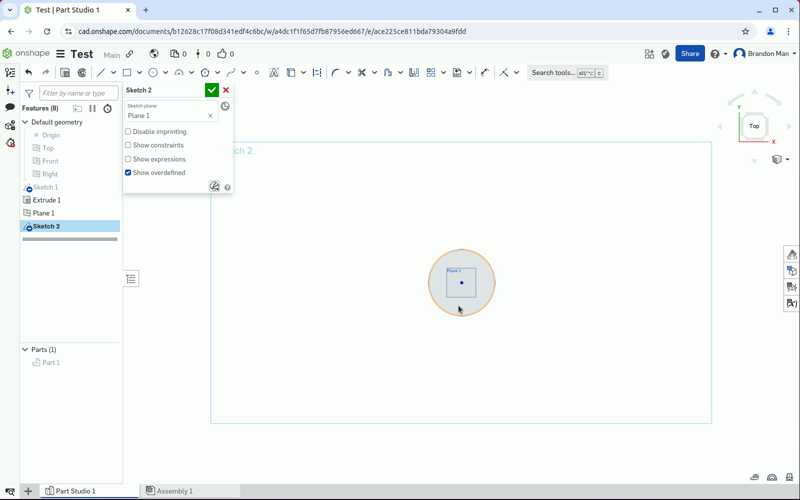
click(458, 305)
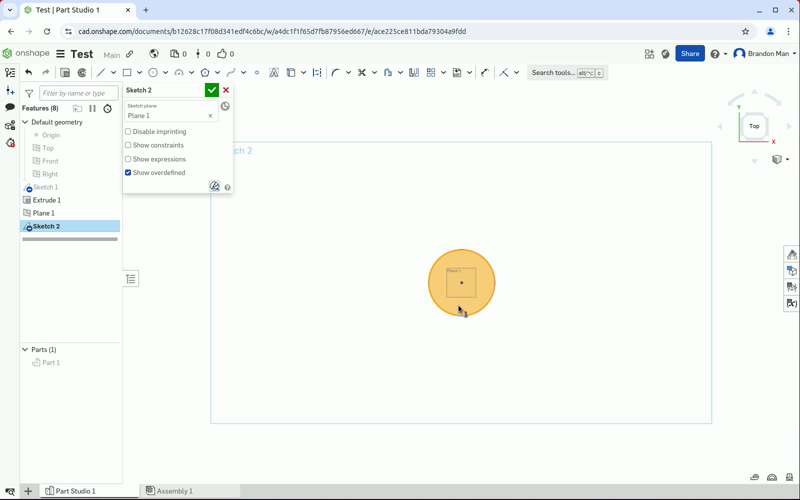
mouse_move(73, 352)
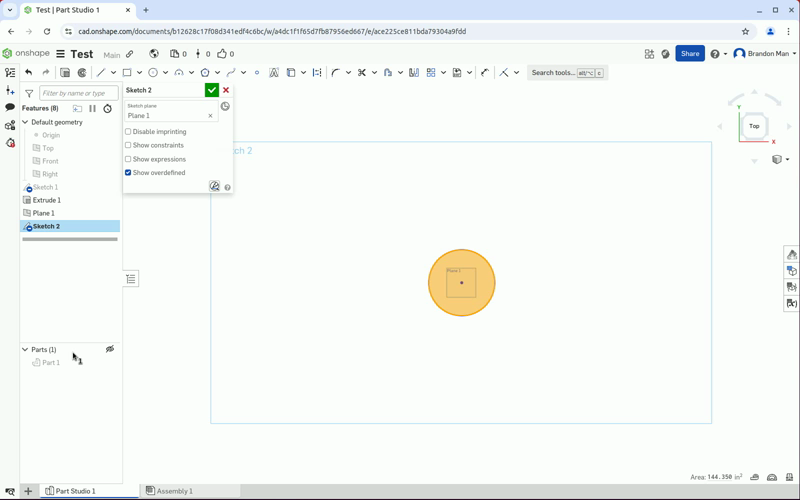
key(shift+y)
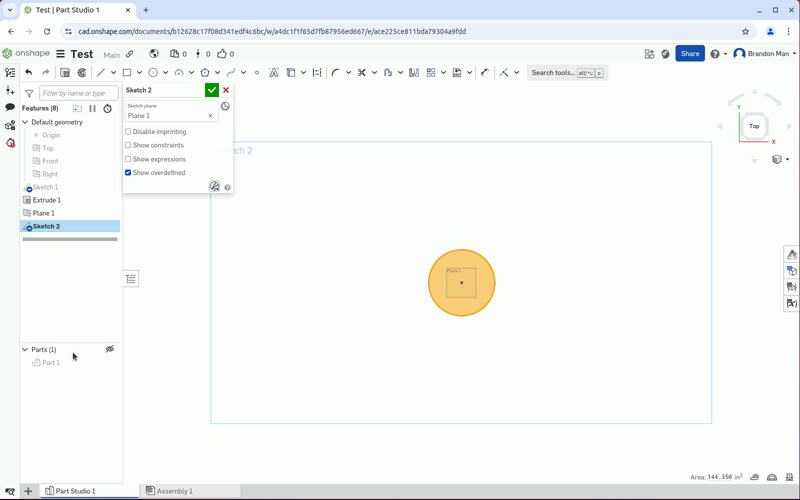
key(shift+e)
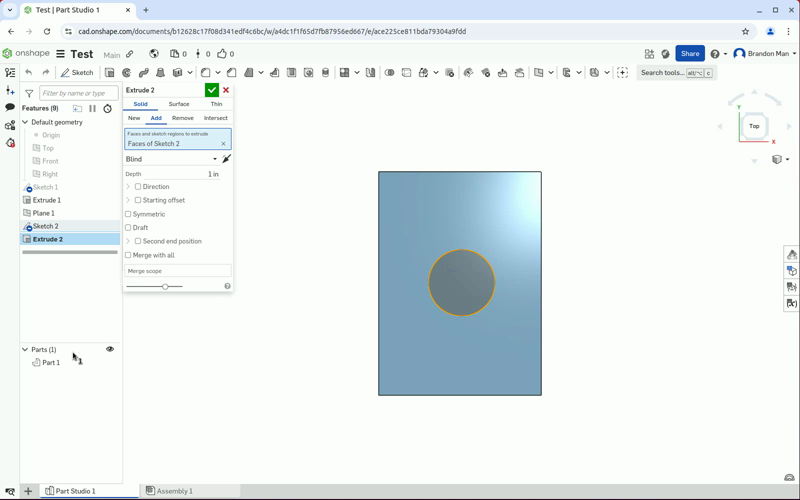
mouse_move(143, 106)
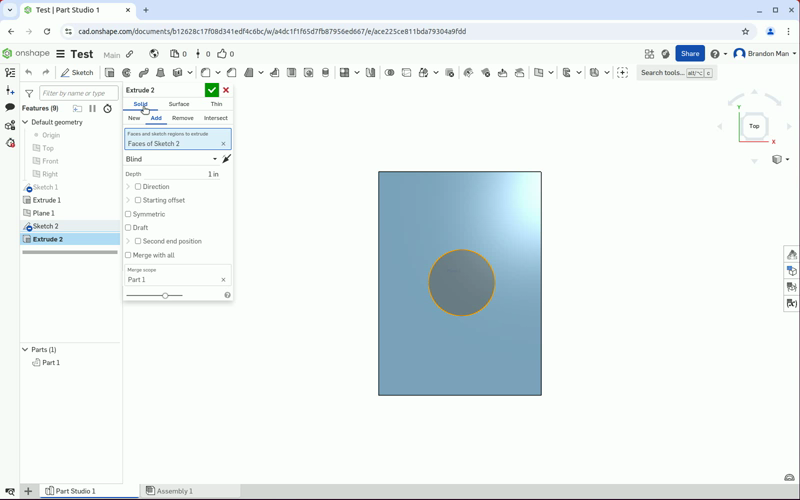
click(143, 106)
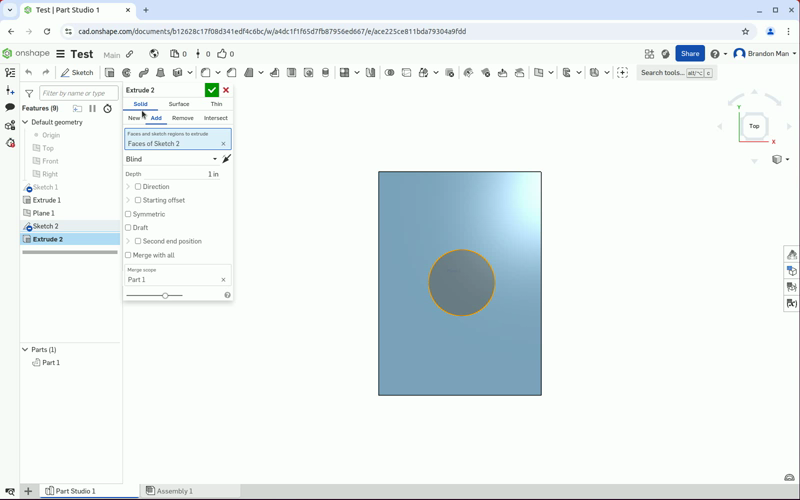
mouse_move(137, 120)
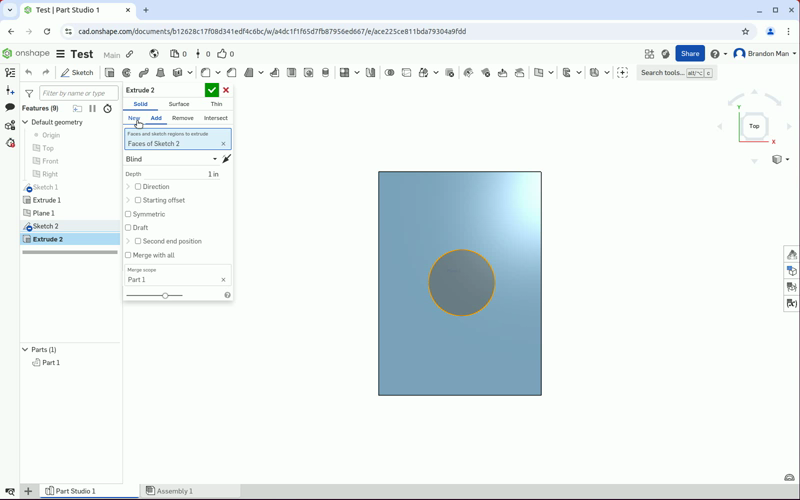
click(137, 120)
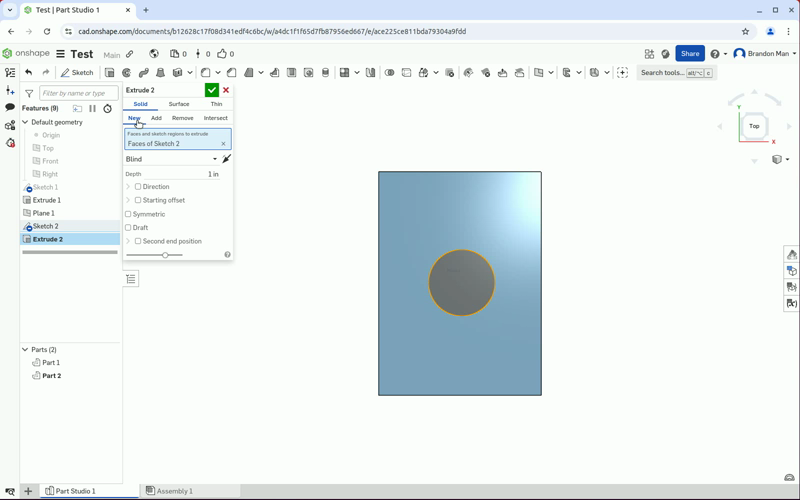
key(tab, 4)
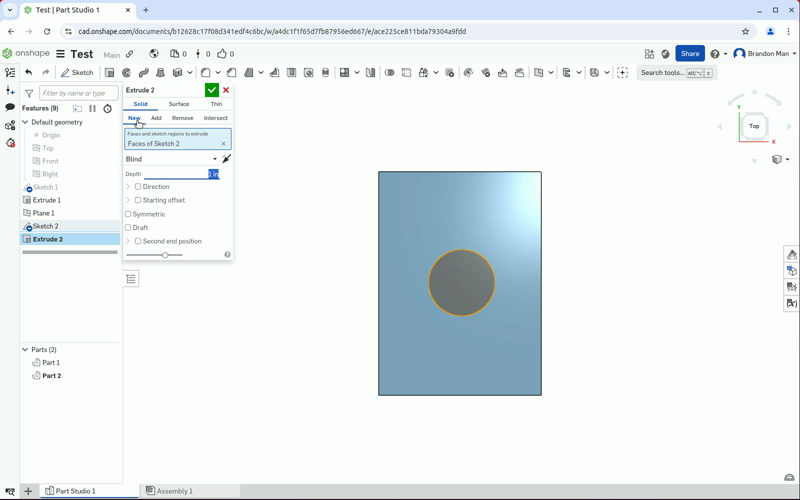
text(8.425)
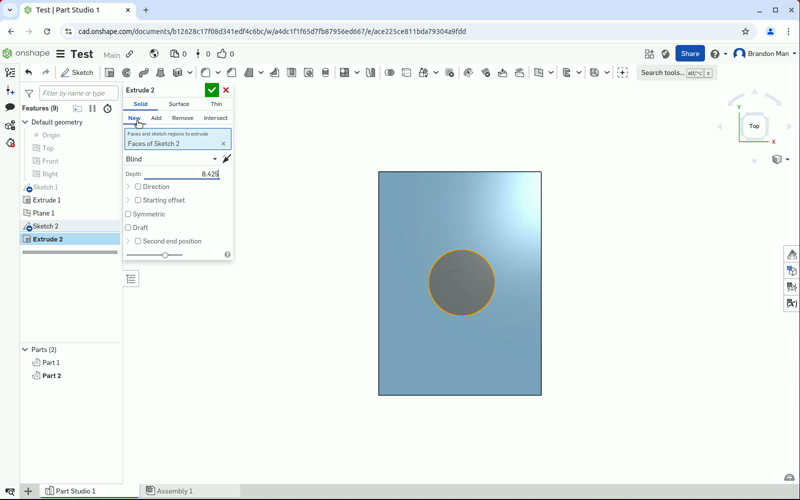
key(enter)
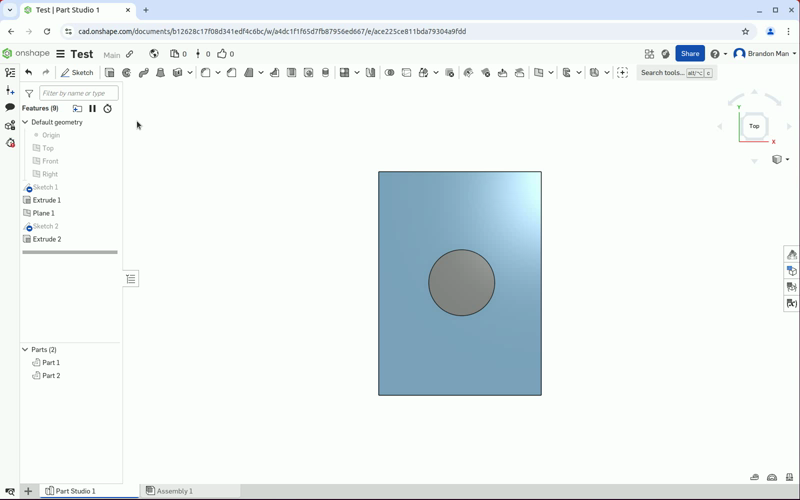
key(shift+h)
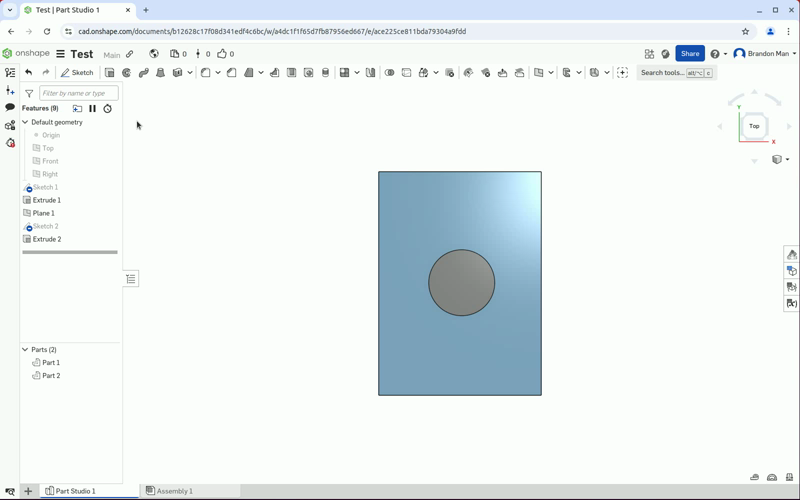
key(shift+h)
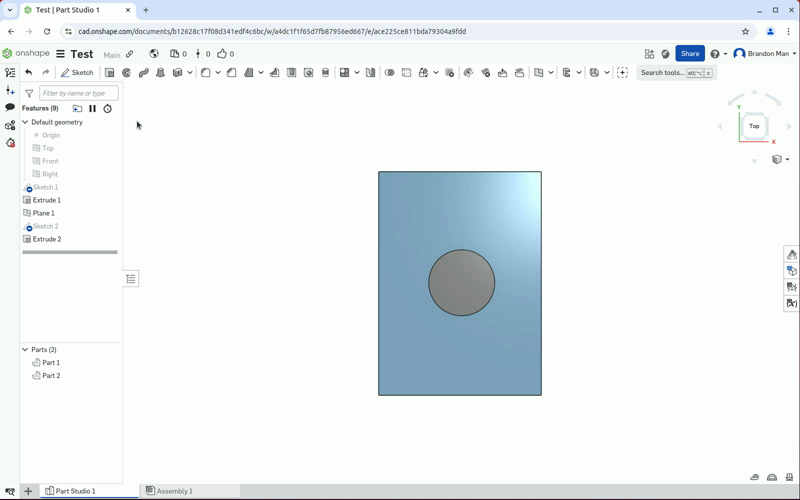
key(shift+7)
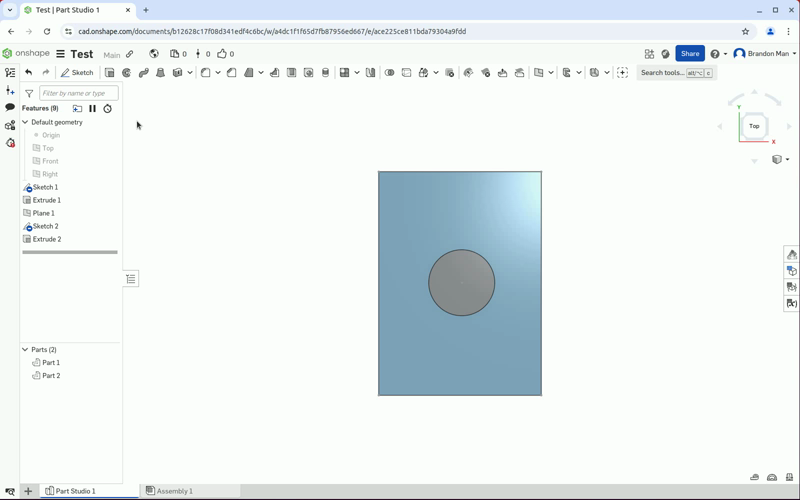
key(up, 3)
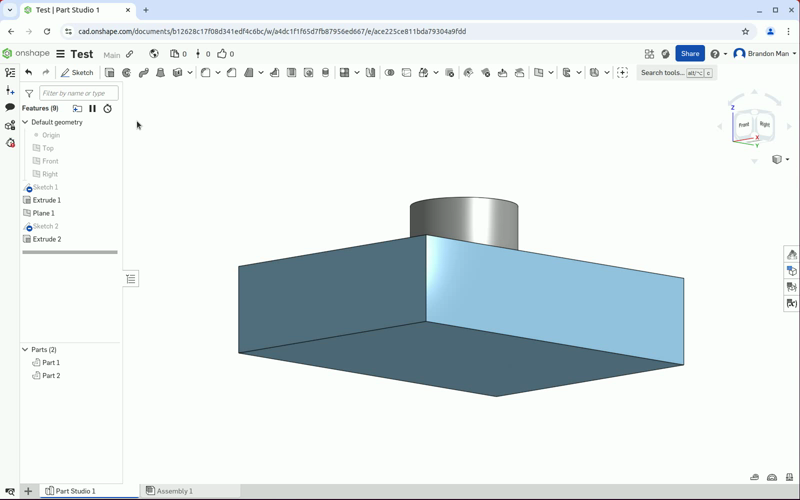
key(left, 3)
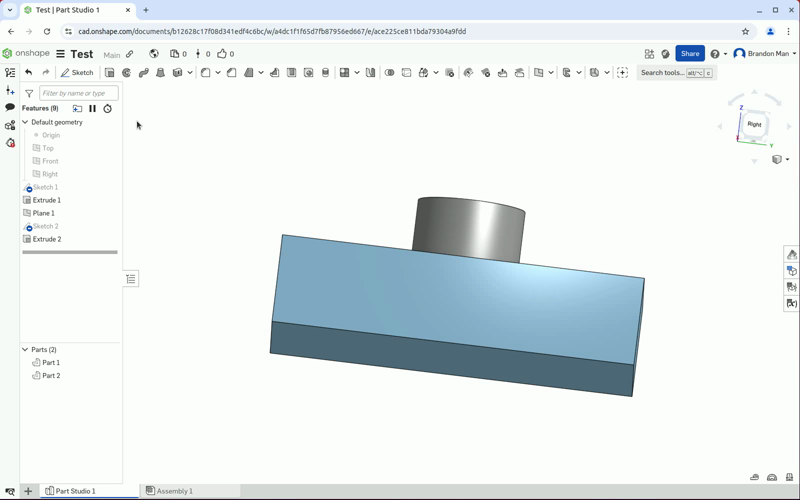
key(right, 3)
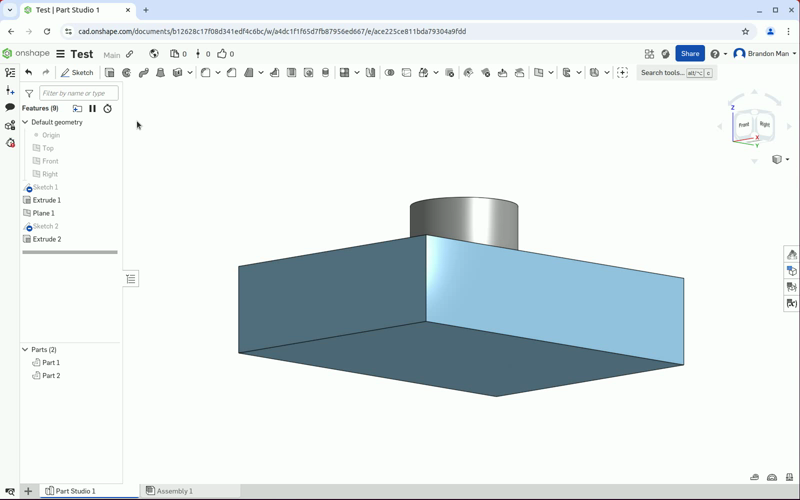
key(down, 3)
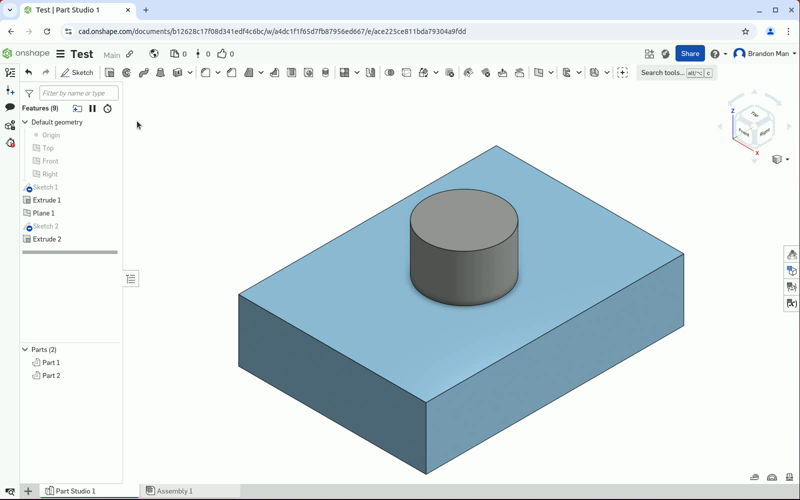
mouse_move(73, 189)
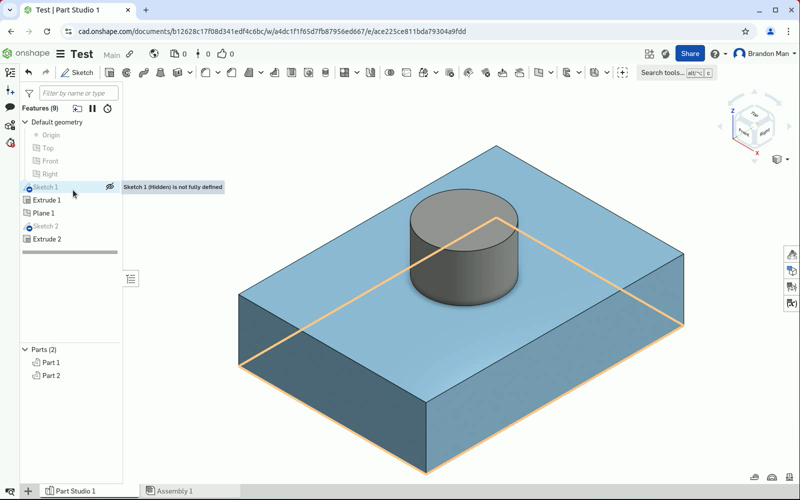
click(73, 189)